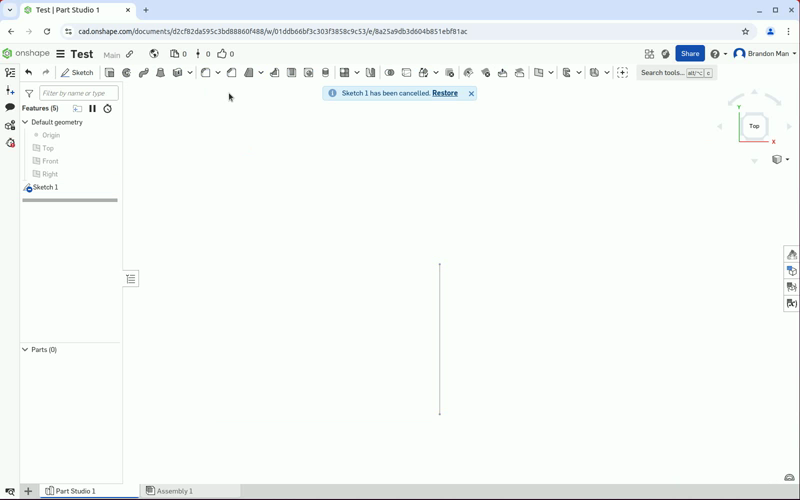
key(shift+h)
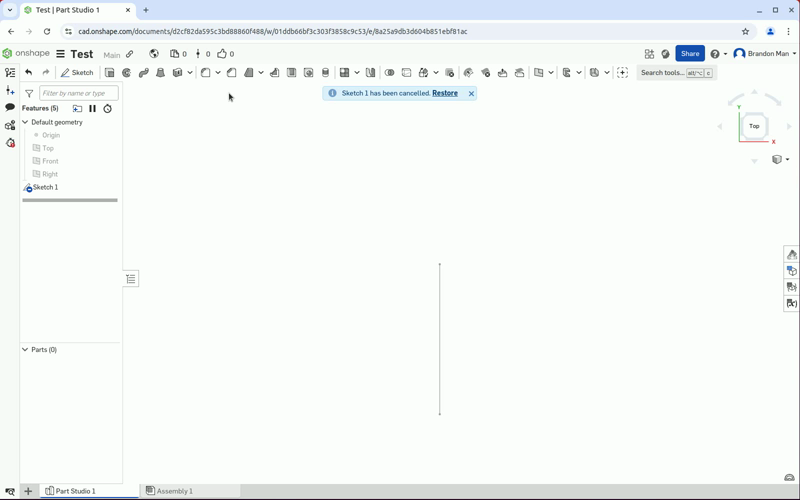
key(shift+s)
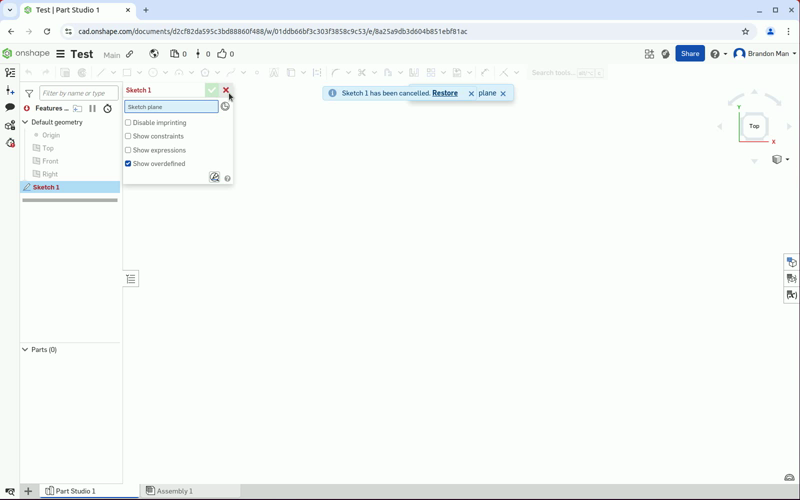
mouse_move(73, 150)
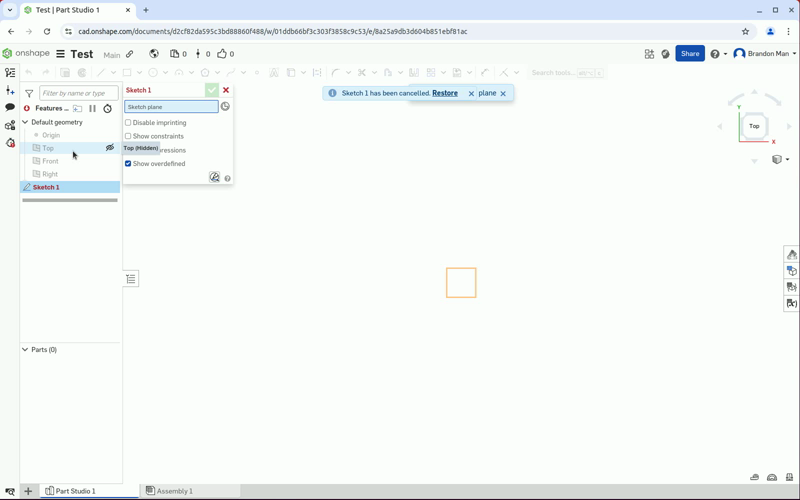
click(73, 150)
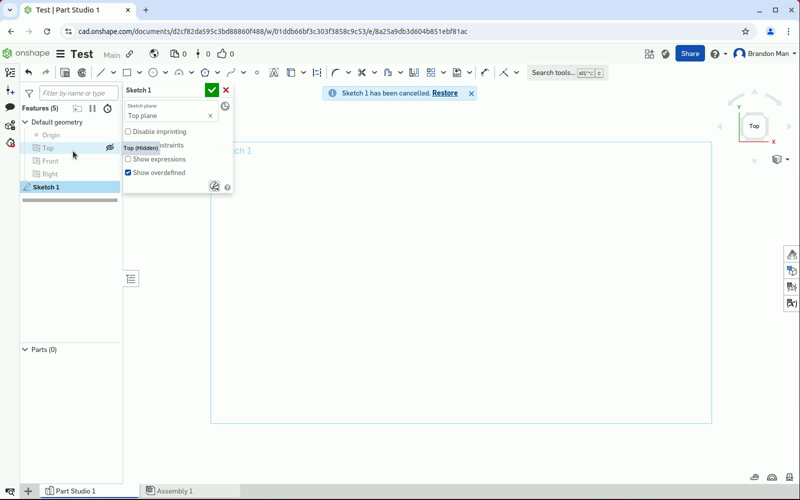
mouse_move(73, 352)
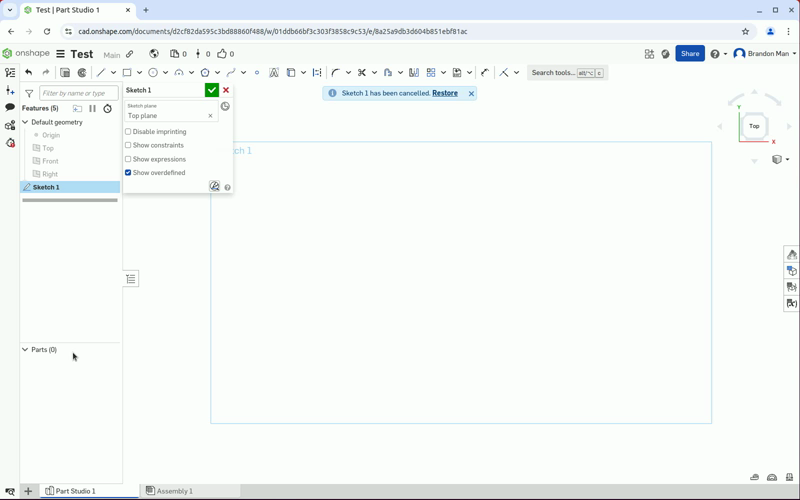
key(y)
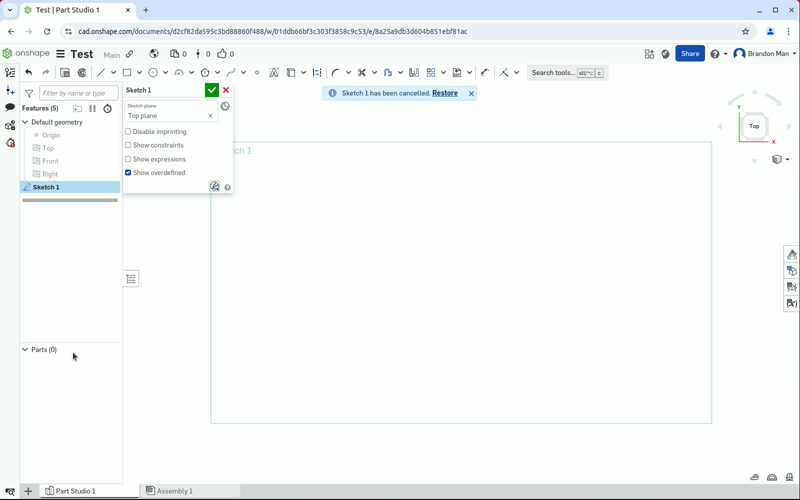
key(c)
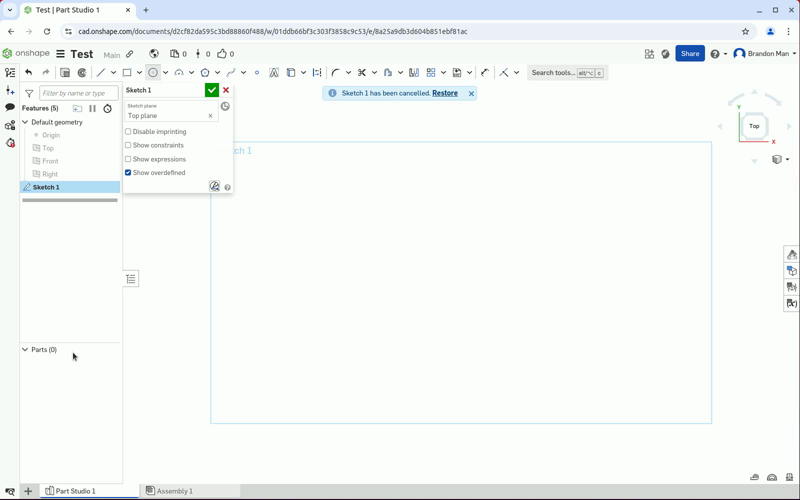
key_down(shift)
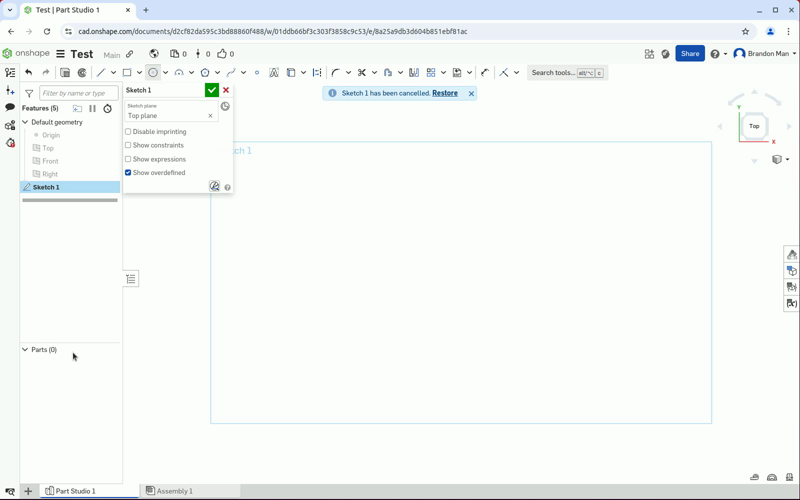
mouse_move(461, 282)
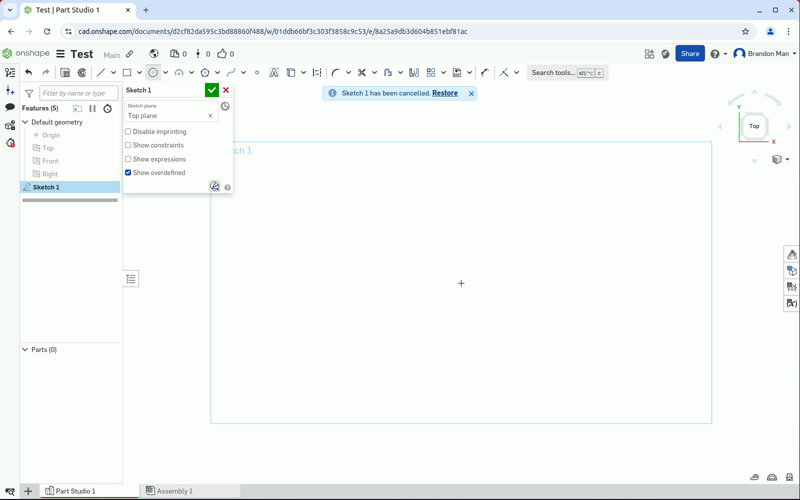
click(461, 282)
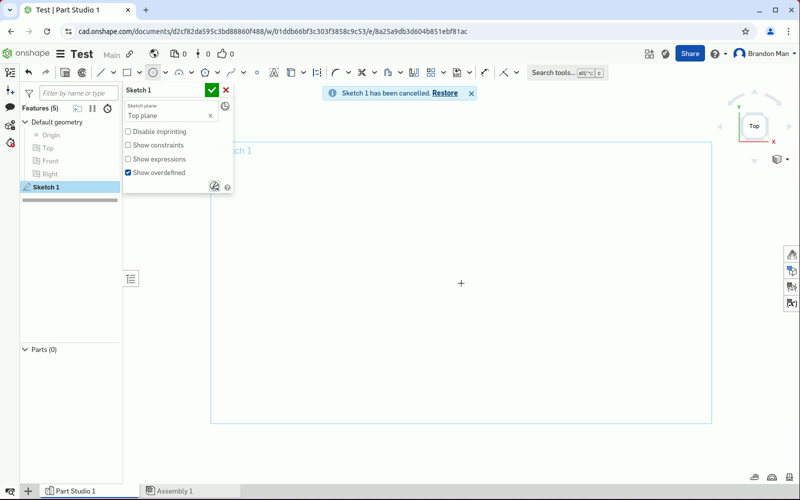
key_up(shift)
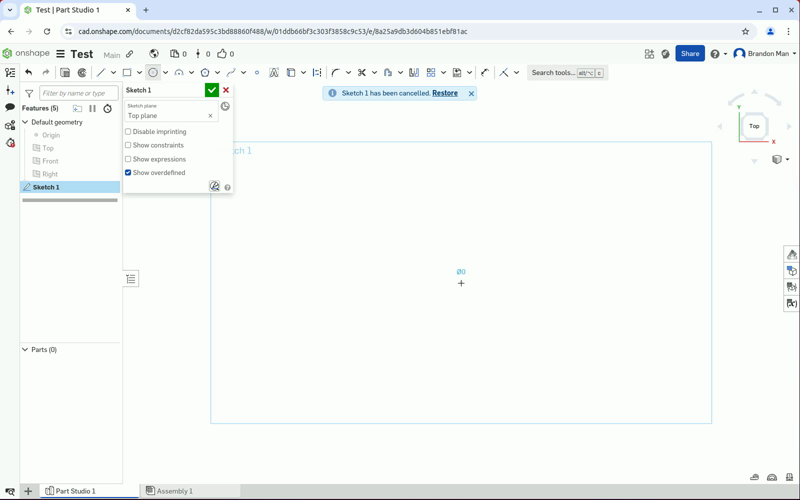
mouse_move(574, 282)
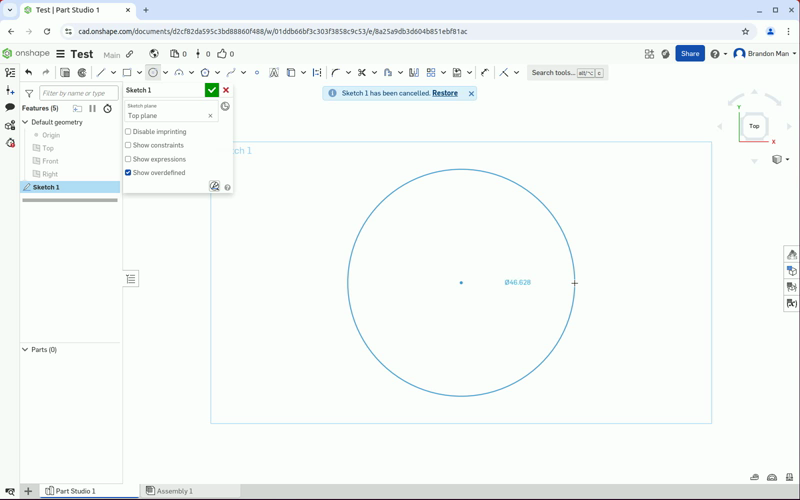
click(574, 282)
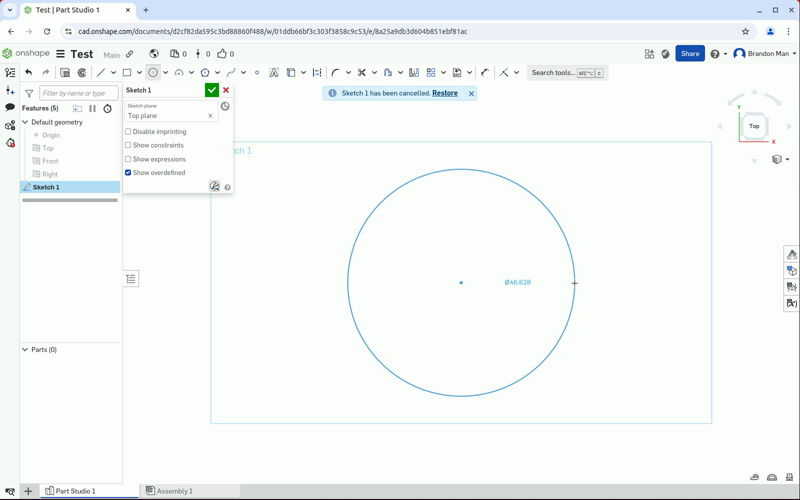
key(esc)
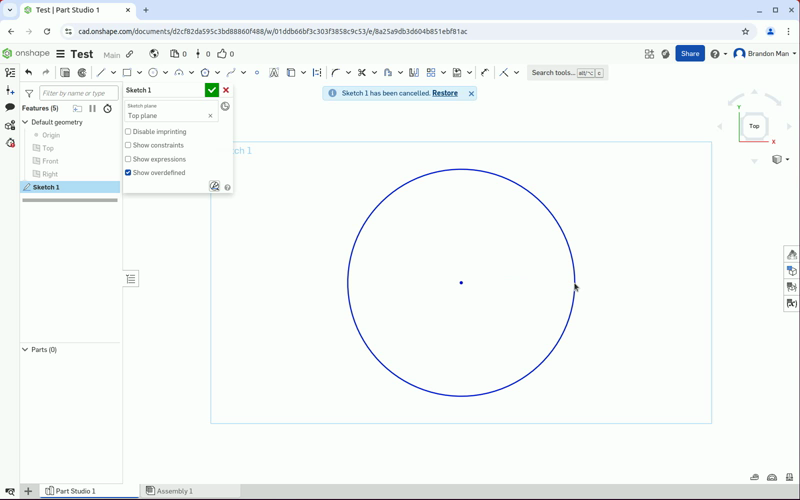
mouse_move(388, 299)
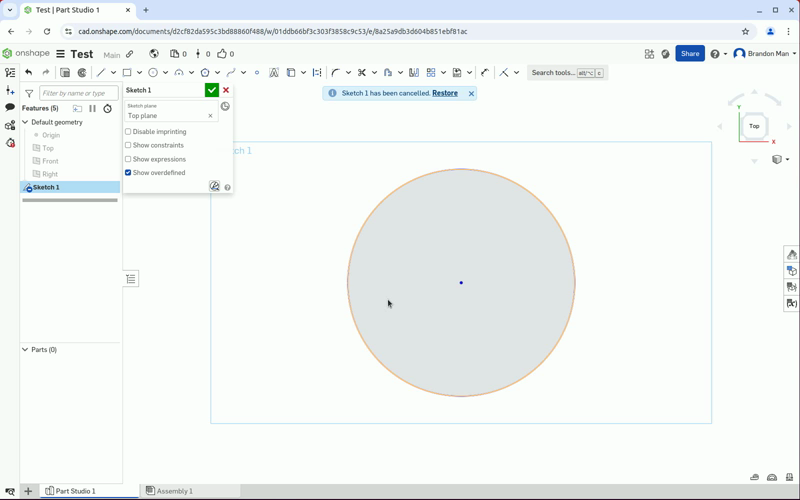
click(388, 299)
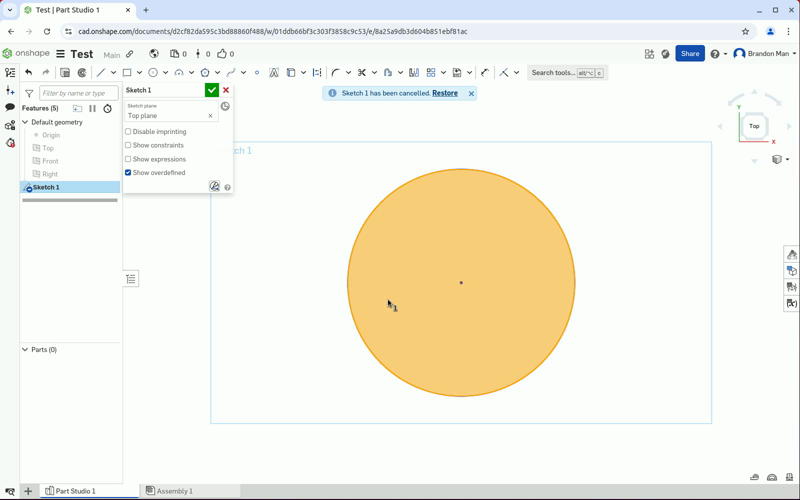
mouse_move(73, 352)
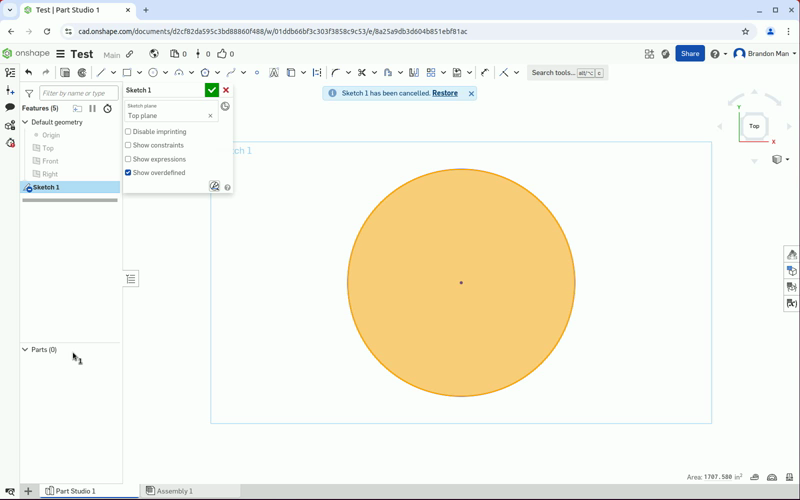
key(shift+y)
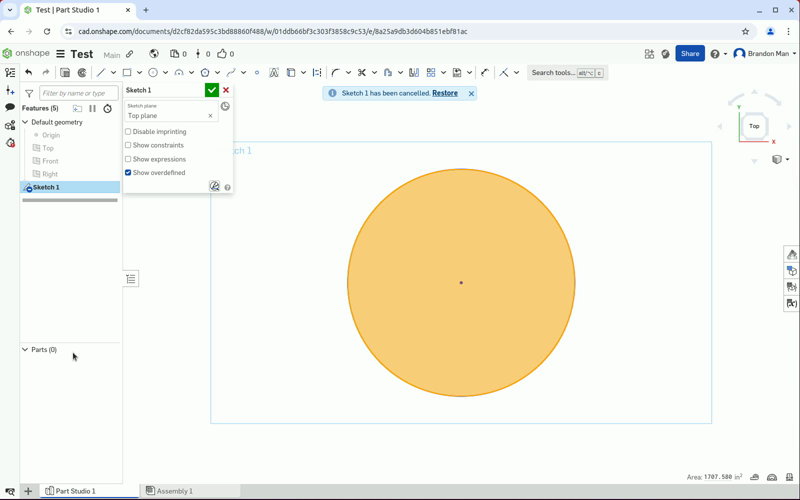
key(shift+e)
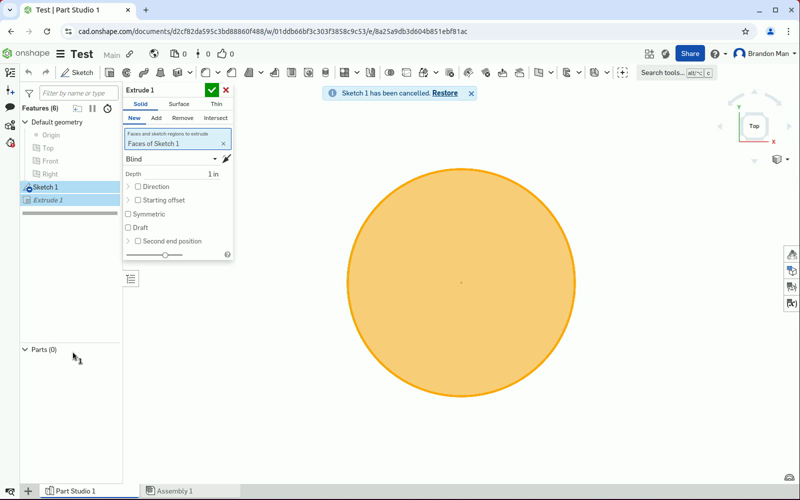
mouse_move(143, 106)
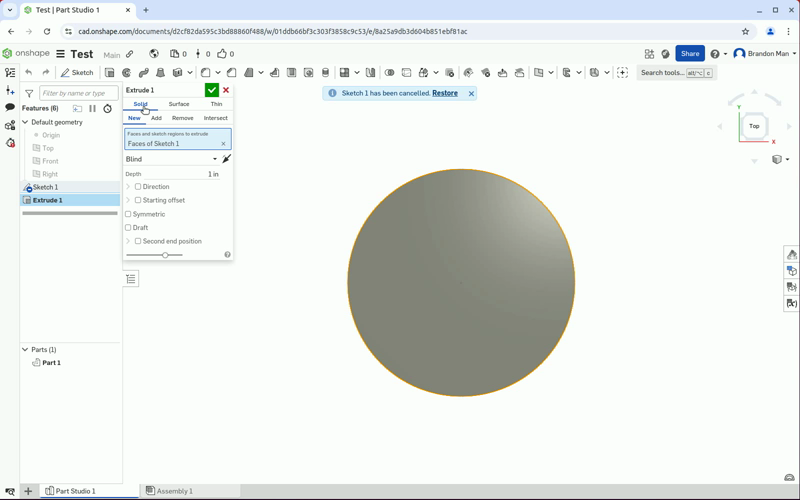
click(143, 106)
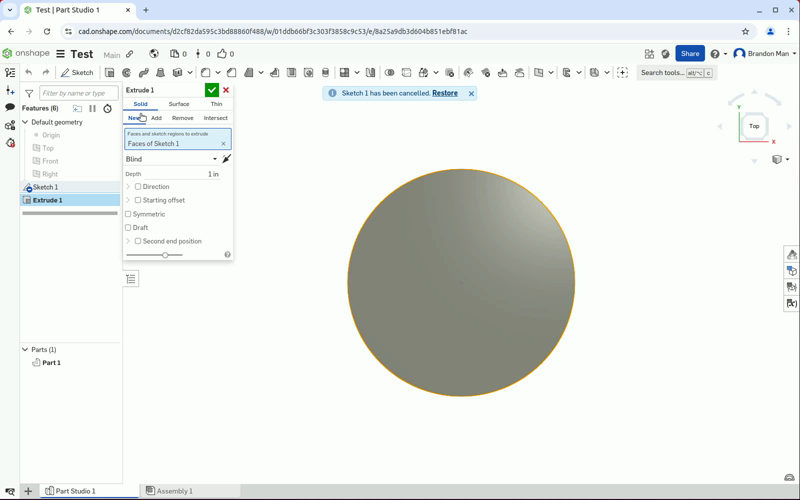
mouse_move(137, 120)
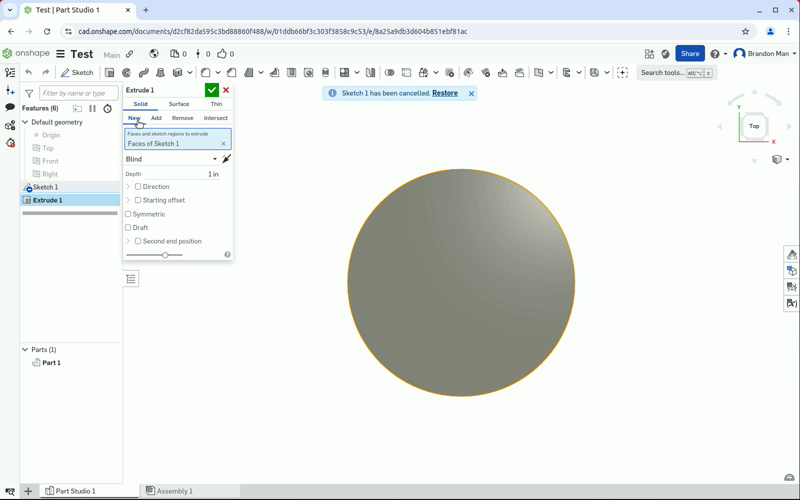
click(137, 120)
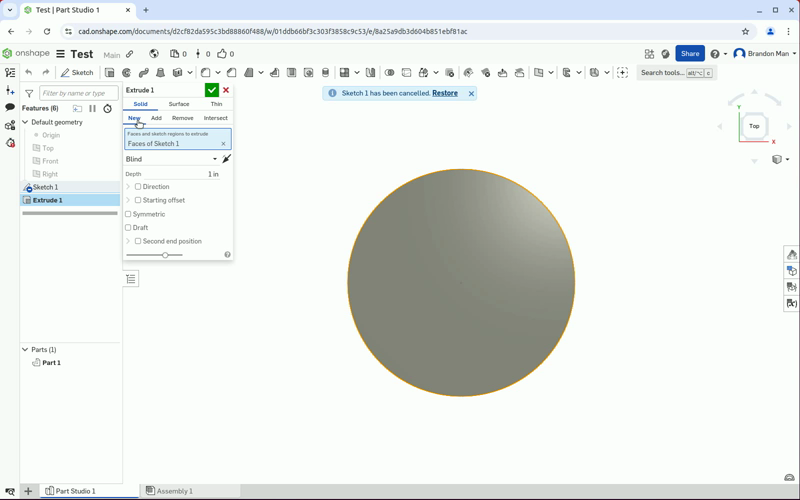
key(tab, 4)
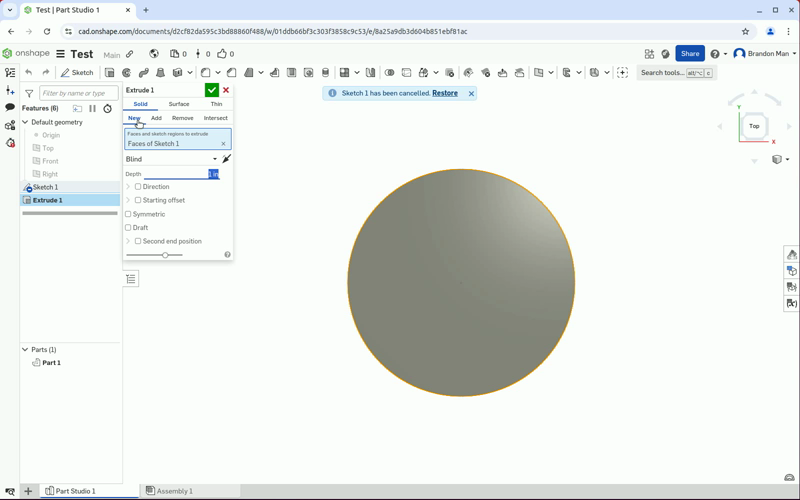
text(1.444)
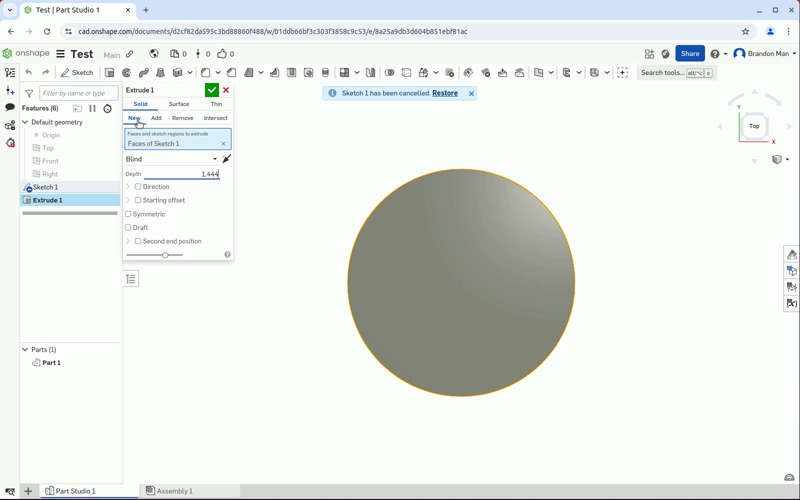
key(enter)
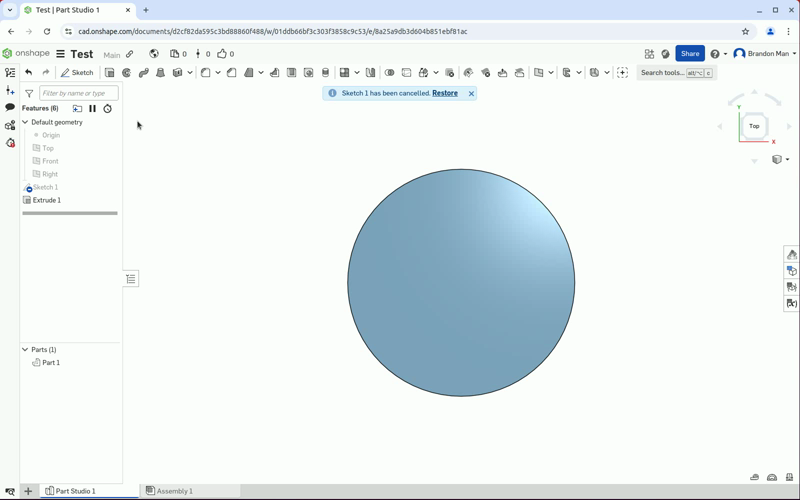
key(shift+h)
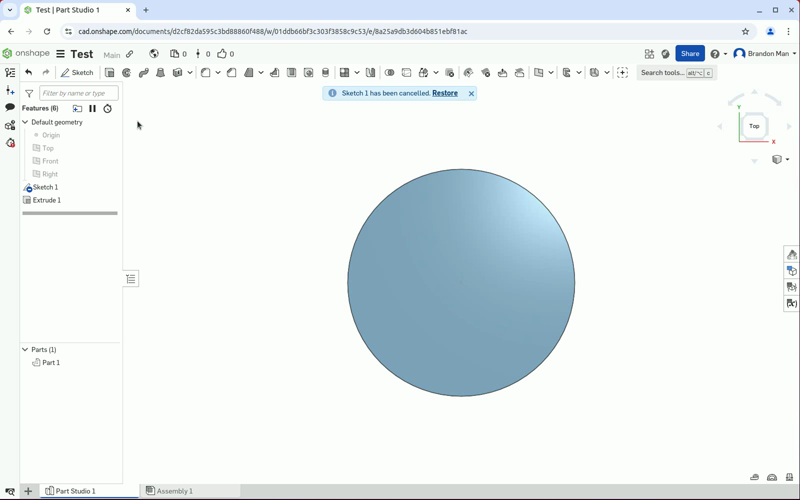
key(shift+h)
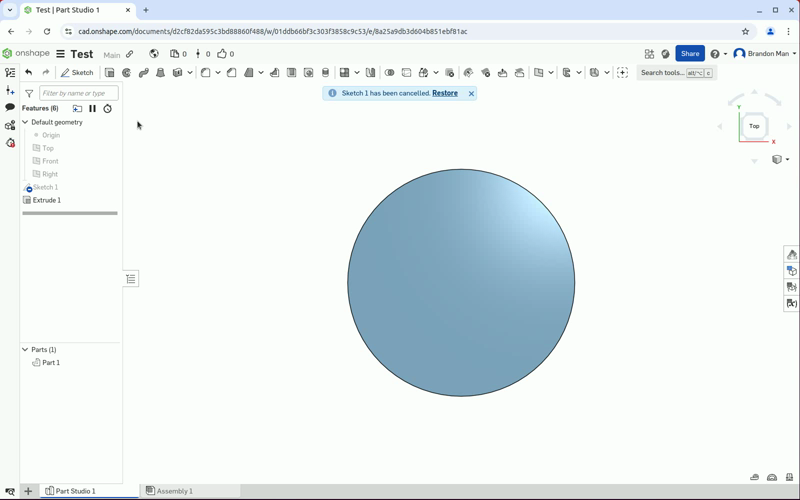
mouse_move(73, 189)
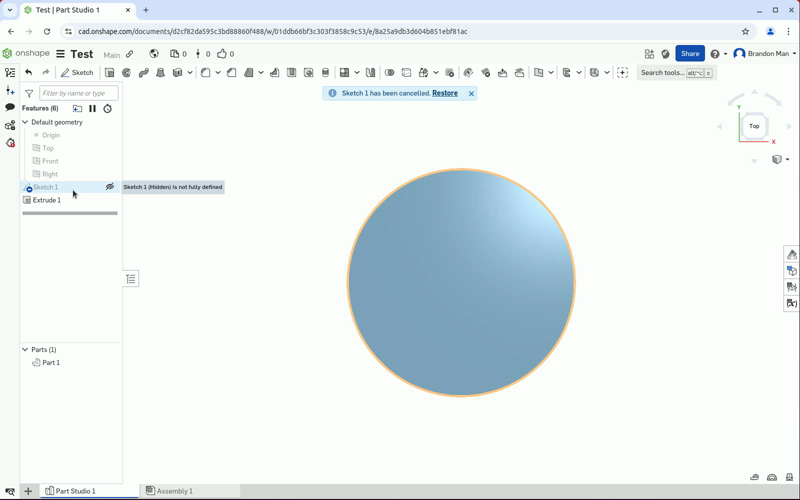
click(73, 189)
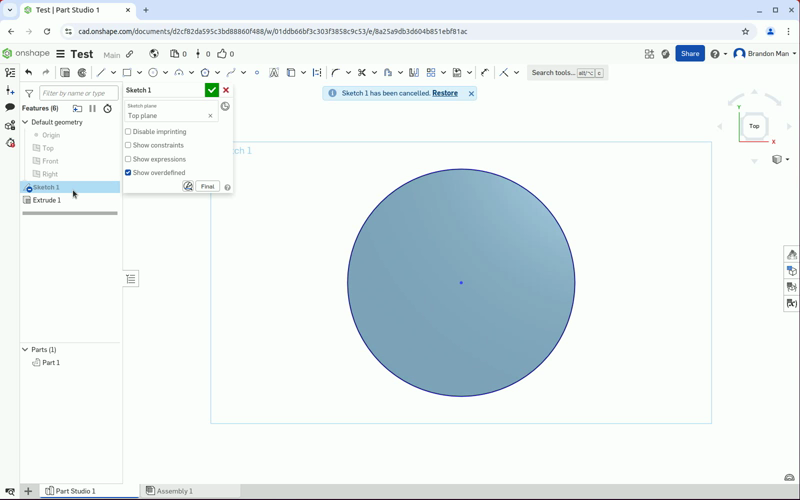
mouse_move(229, 92)
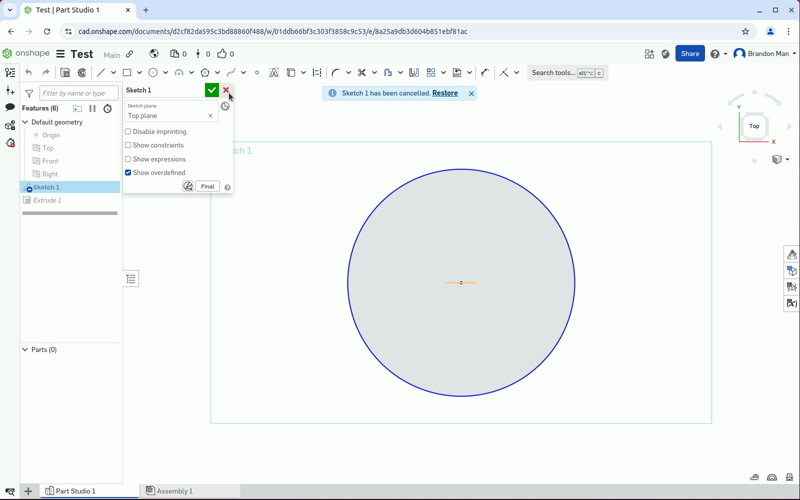
click(229, 92)
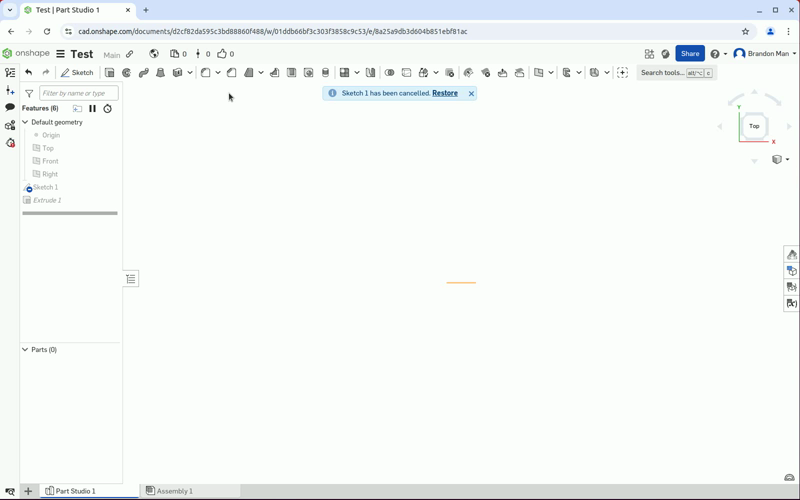
mouse_move(541, 75)
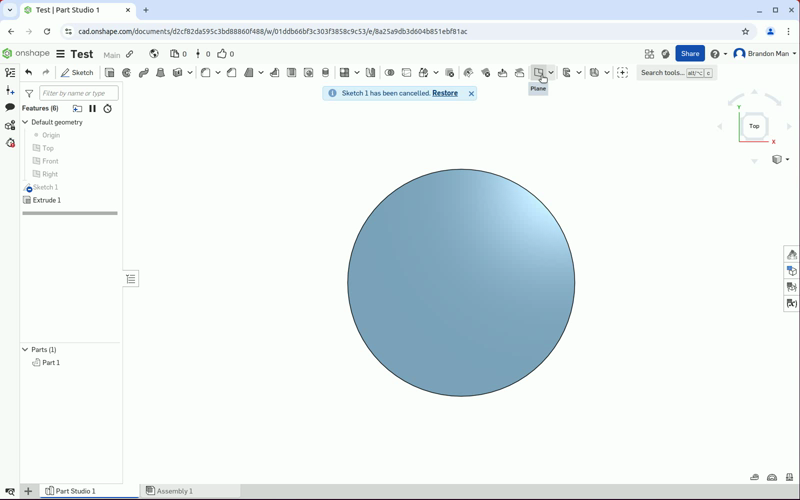
click(541, 75)
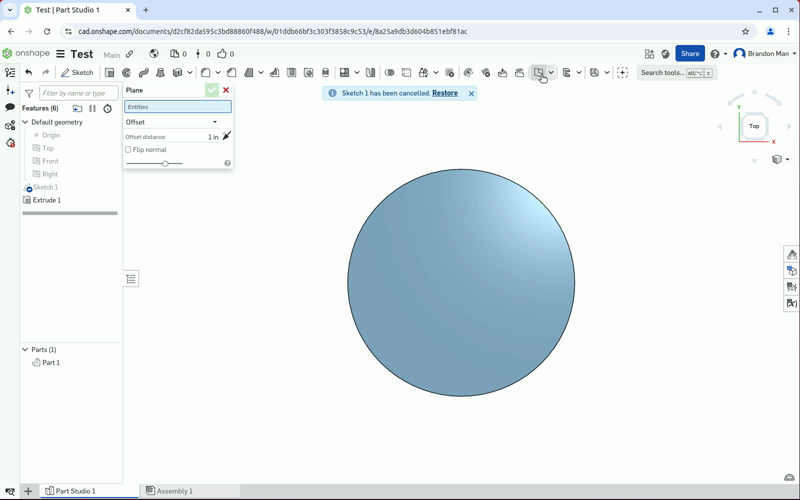
mouse_move(73, 150)
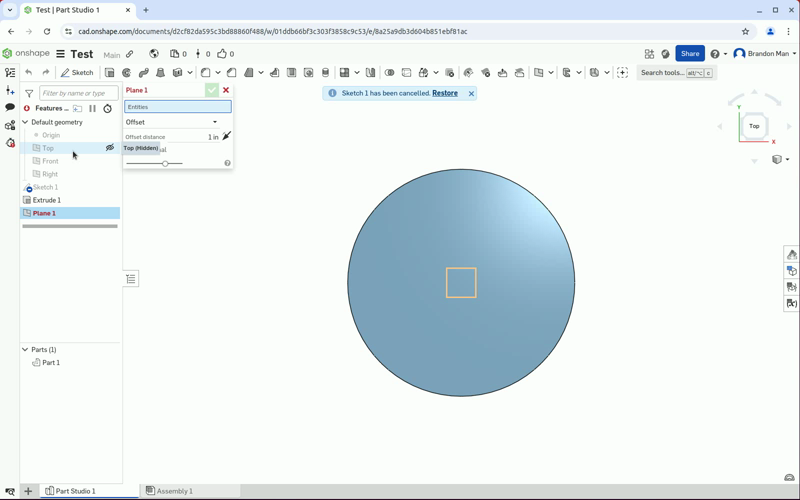
click(73, 150)
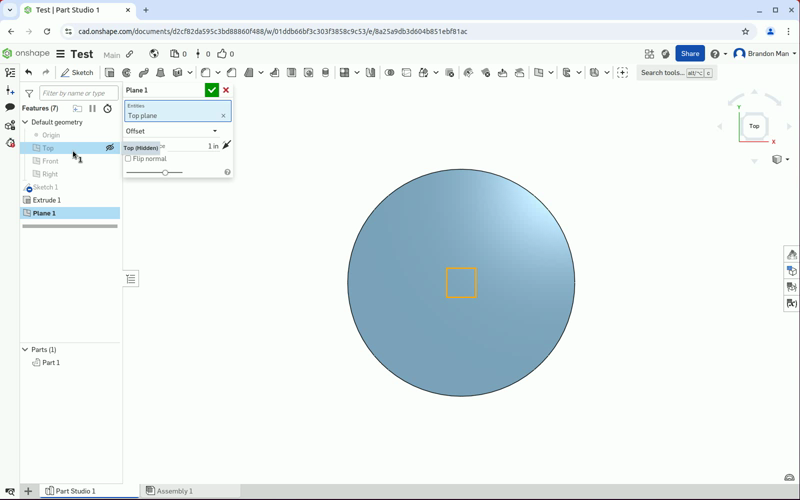
key(tab, 2)
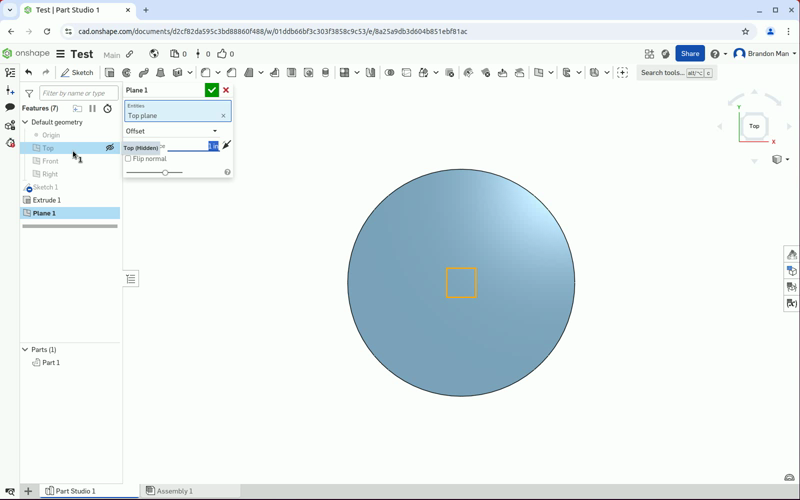
text(1.448)
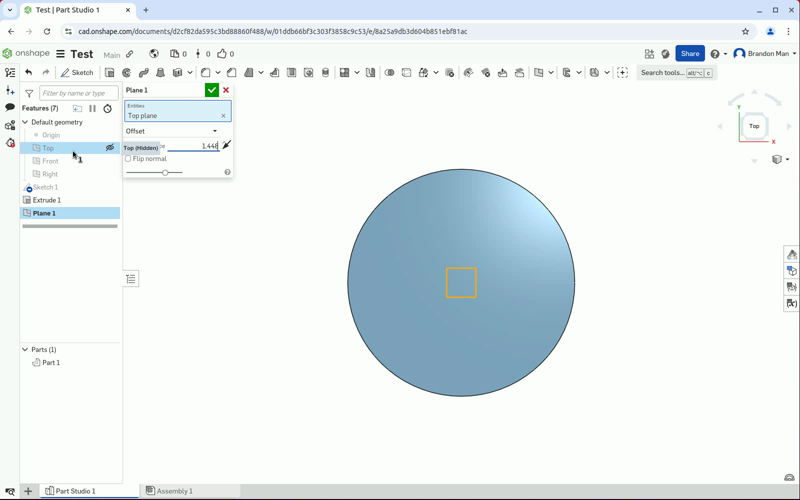
key(enter, 2)
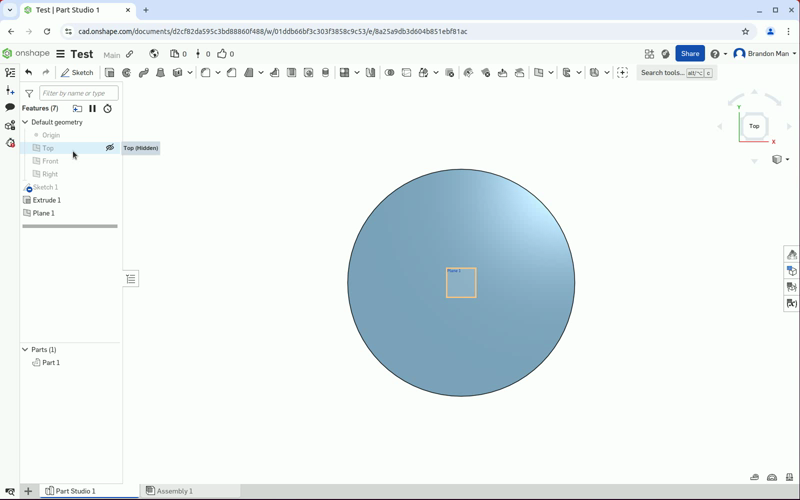
key(shift+s)
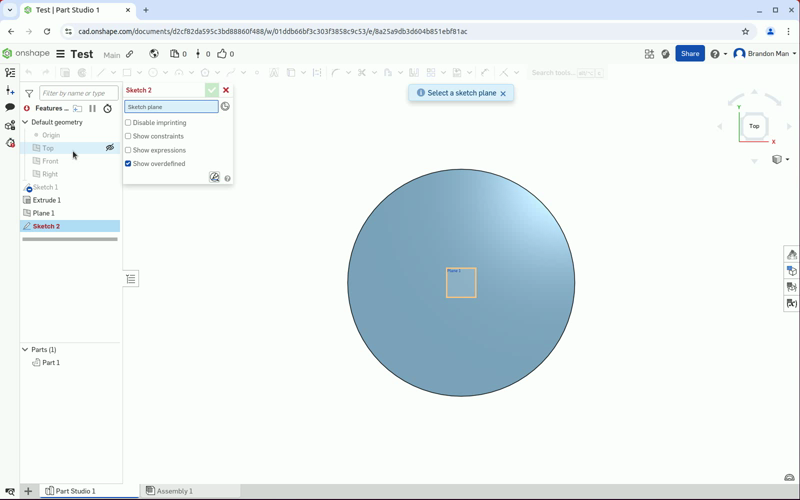
mouse_move(73, 215)
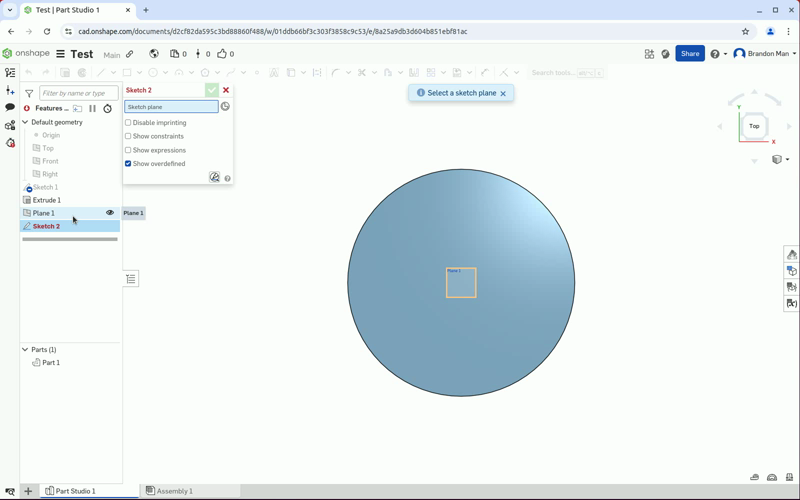
click(73, 215)
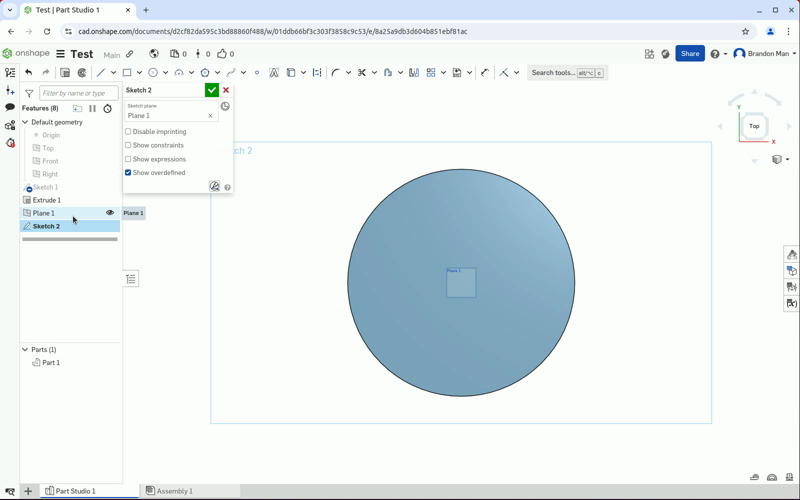
mouse_move(73, 352)
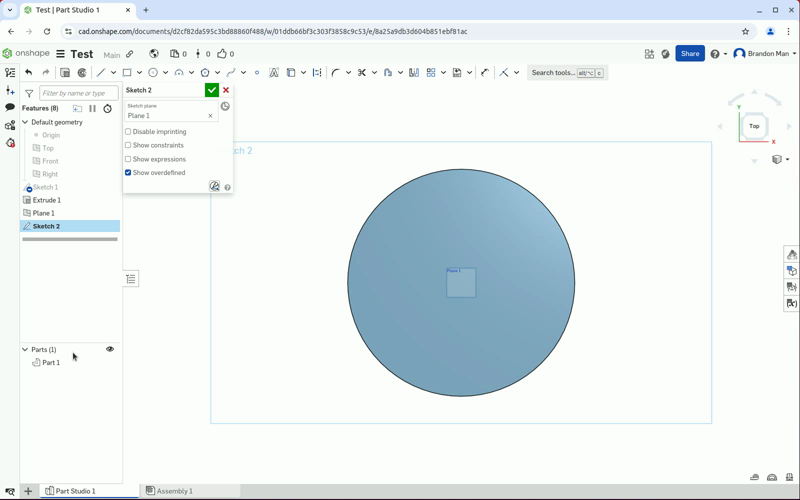
key(y)
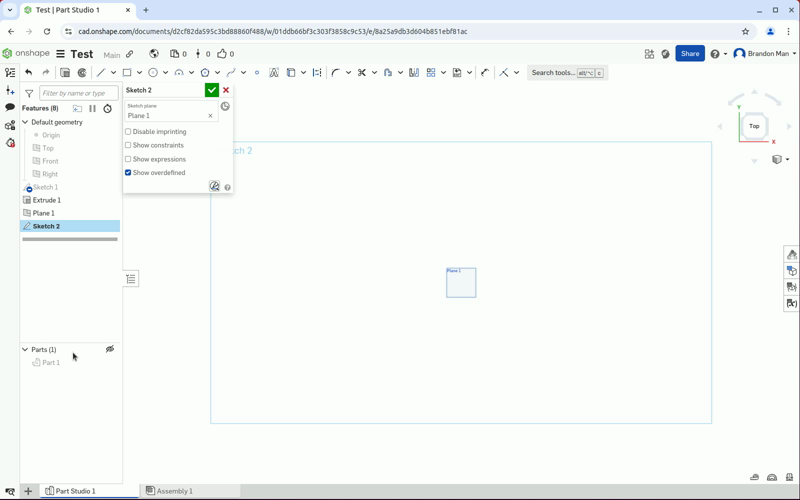
key(c)
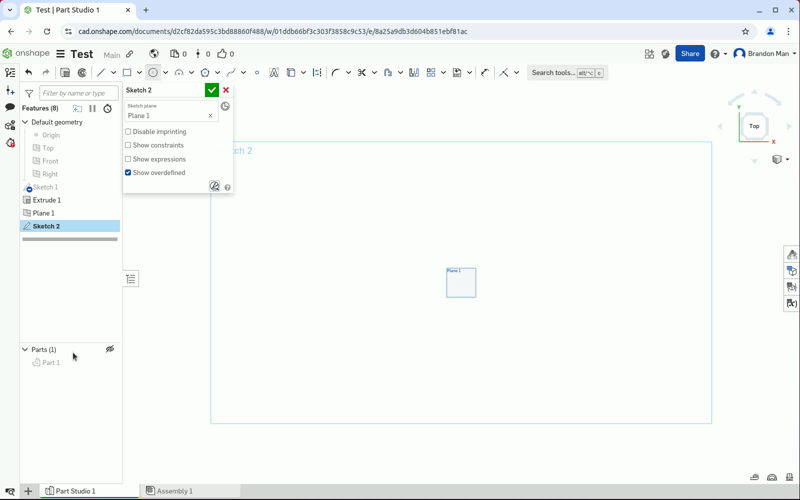
key_down(shift)
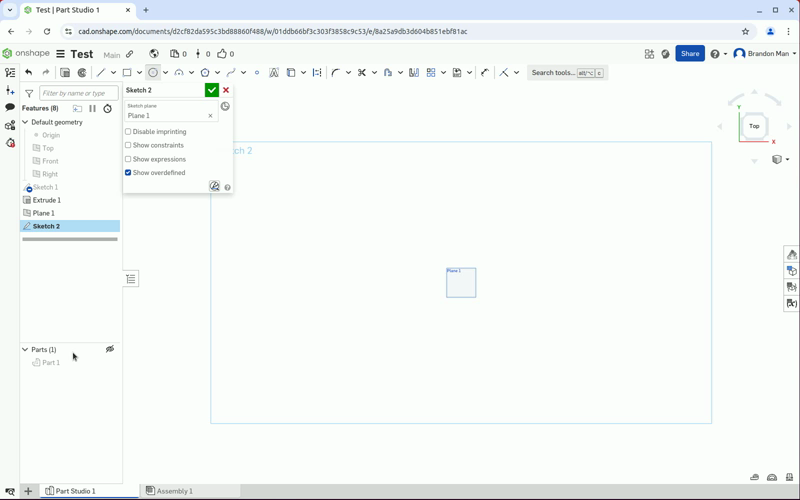
mouse_move(460, 282)
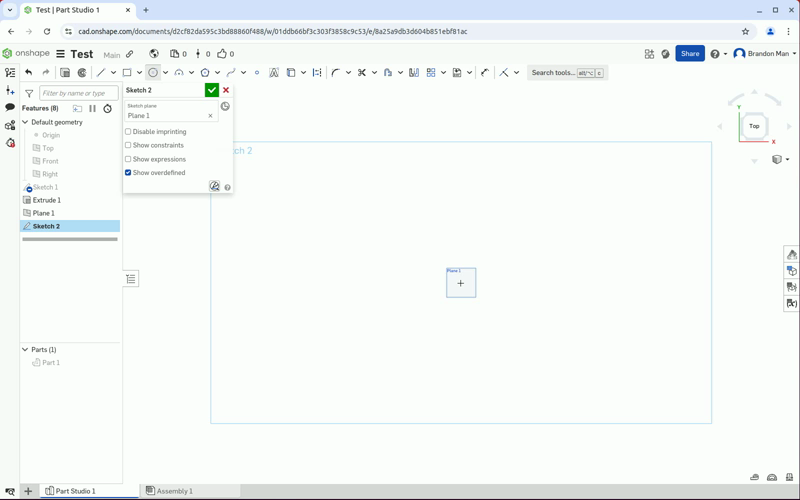
click(460, 282)
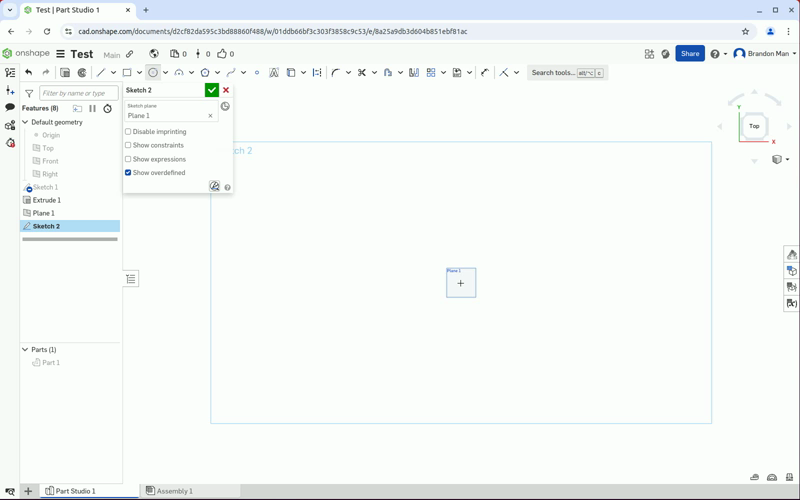
key_up(shift)
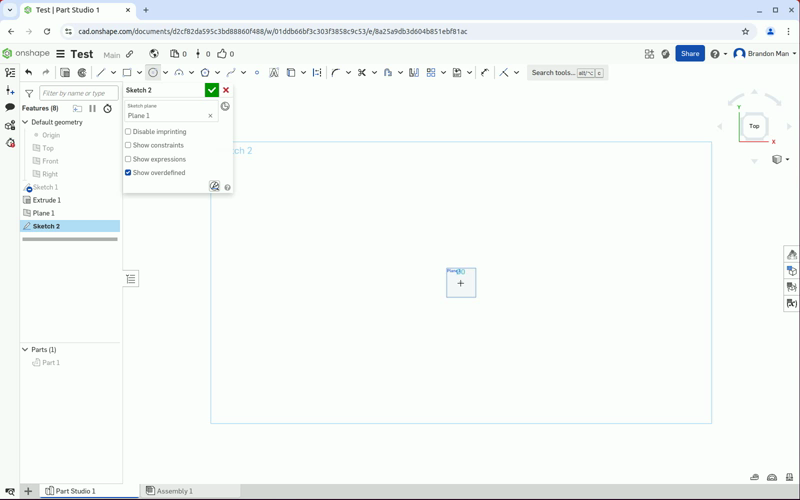
mouse_move(566, 282)
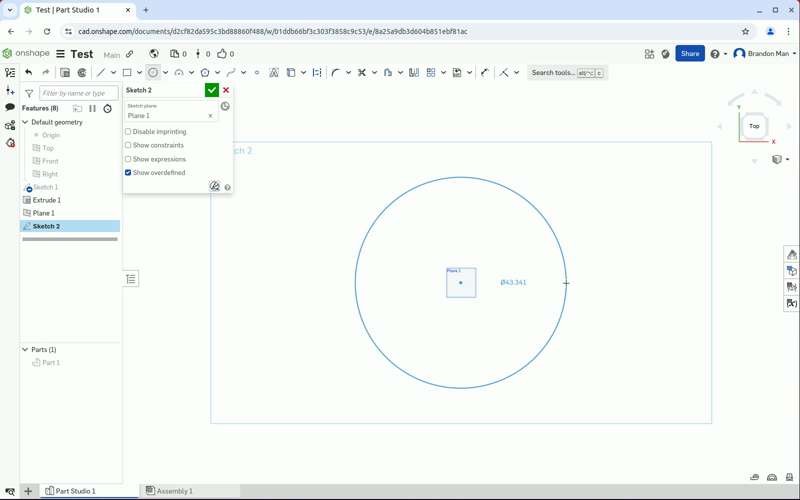
click(566, 282)
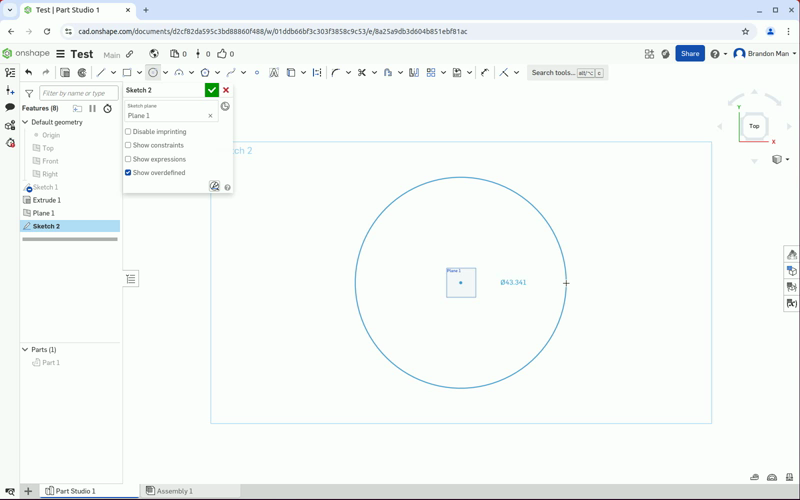
key(esc)
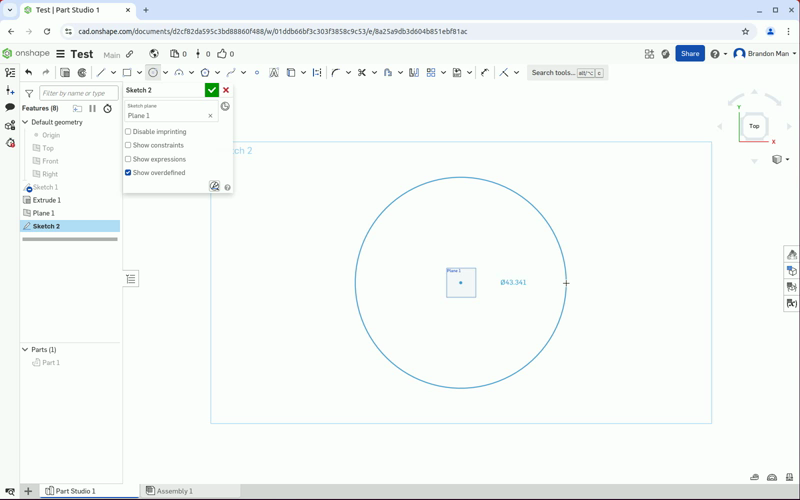
mouse_move(392, 264)
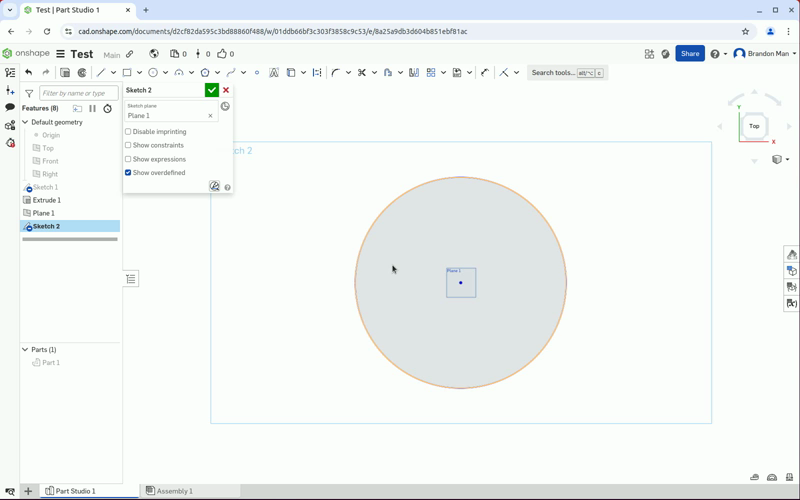
click(392, 264)
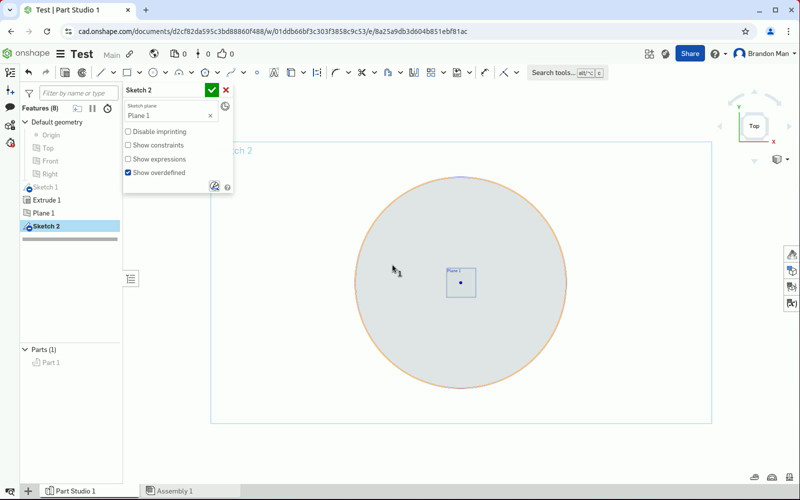
mouse_move(73, 352)
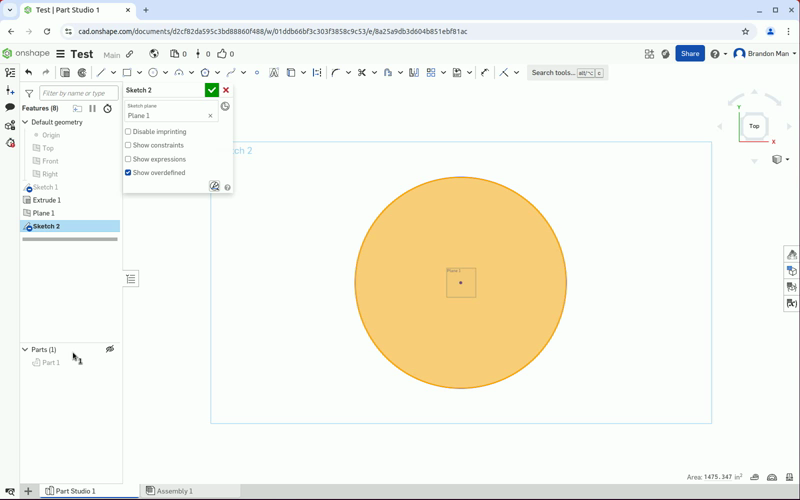
key(shift+y)
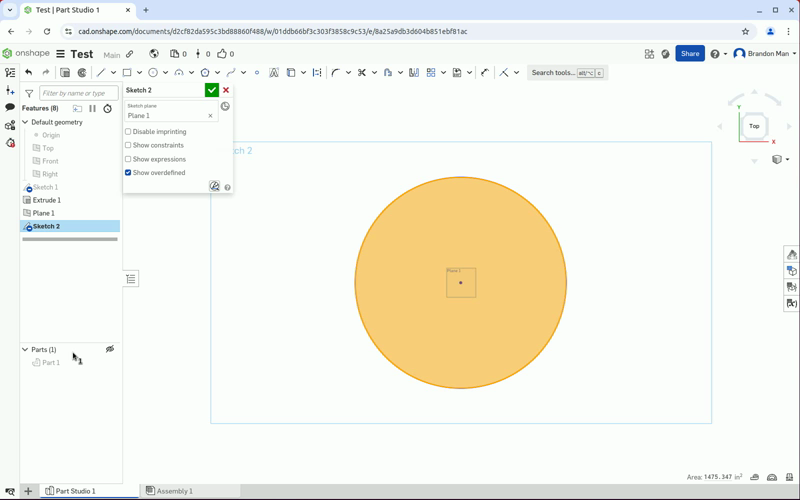
key(shift+e)
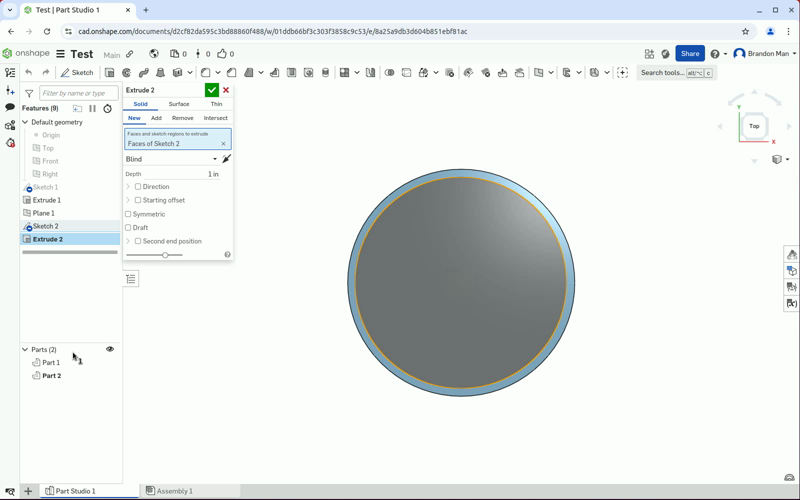
mouse_move(143, 106)
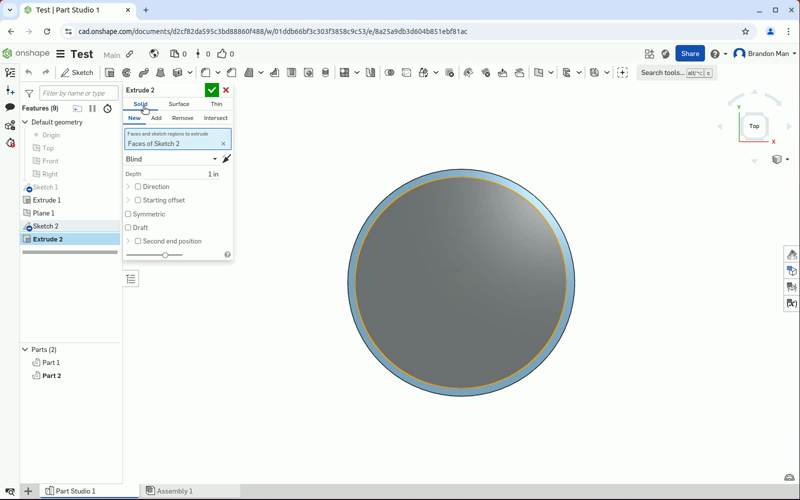
click(143, 106)
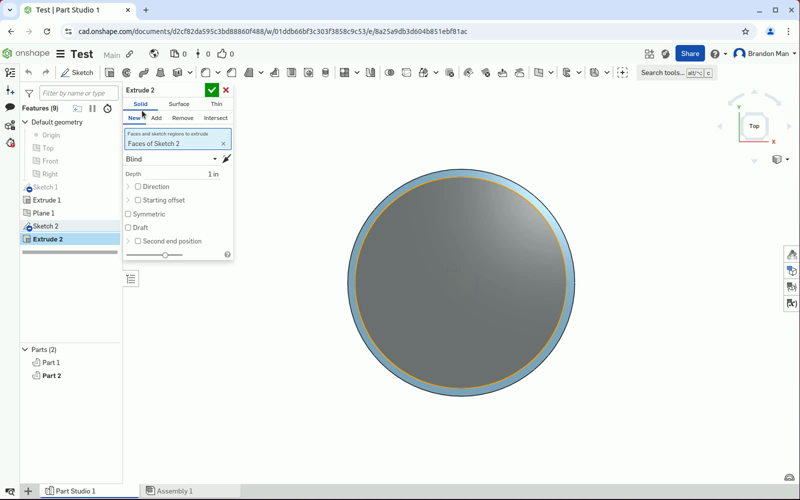
mouse_move(137, 120)
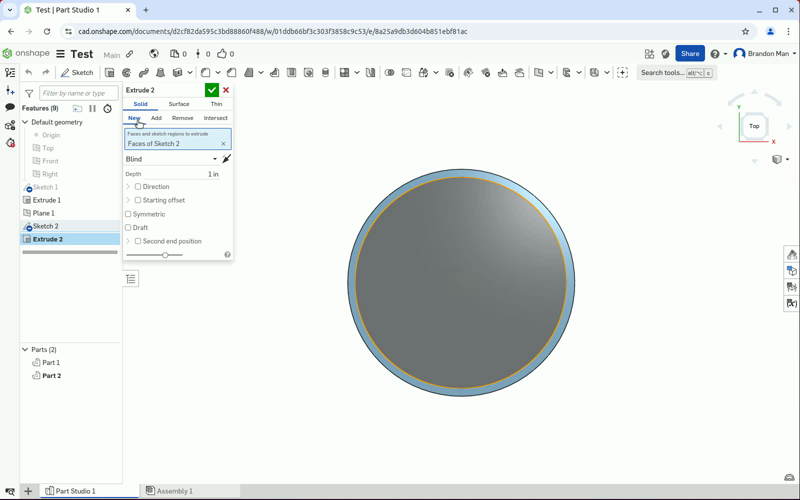
click(137, 120)
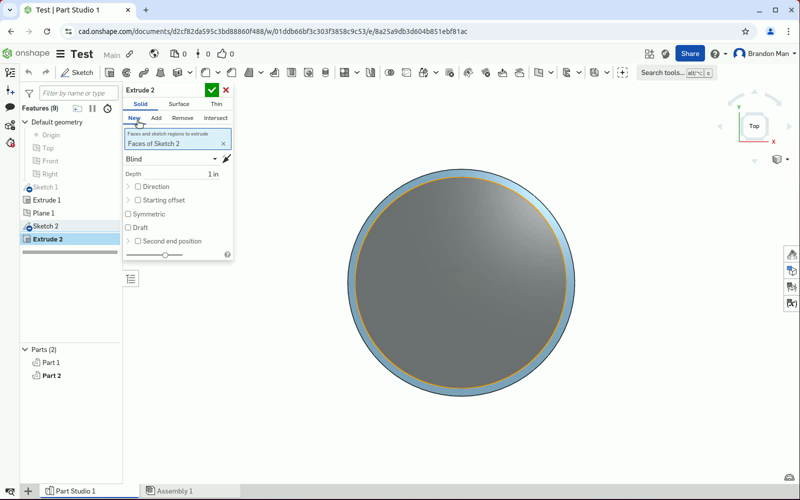
key(tab, 4)
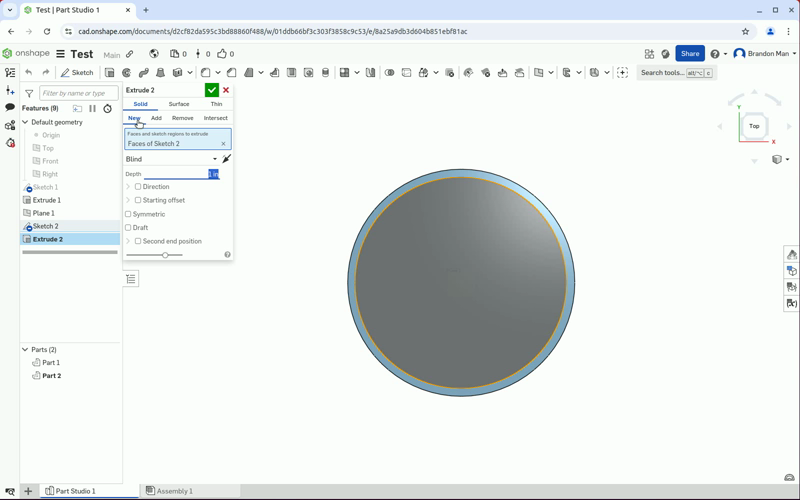
text(12.998)
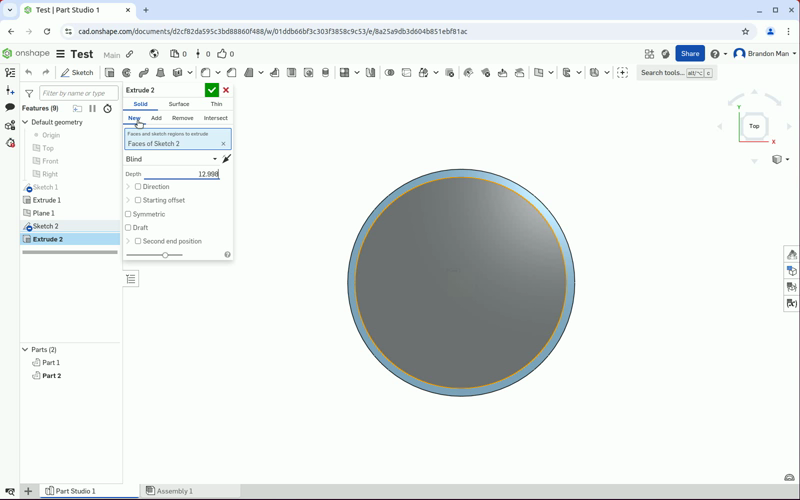
key(enter)
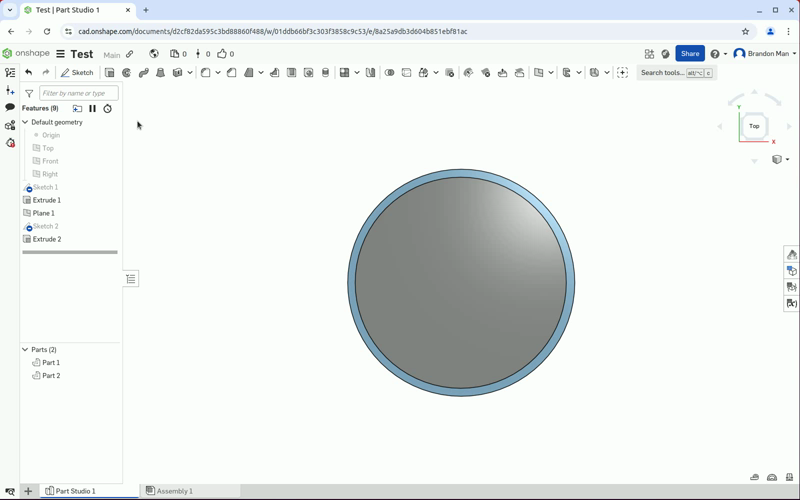
key(shift+h)
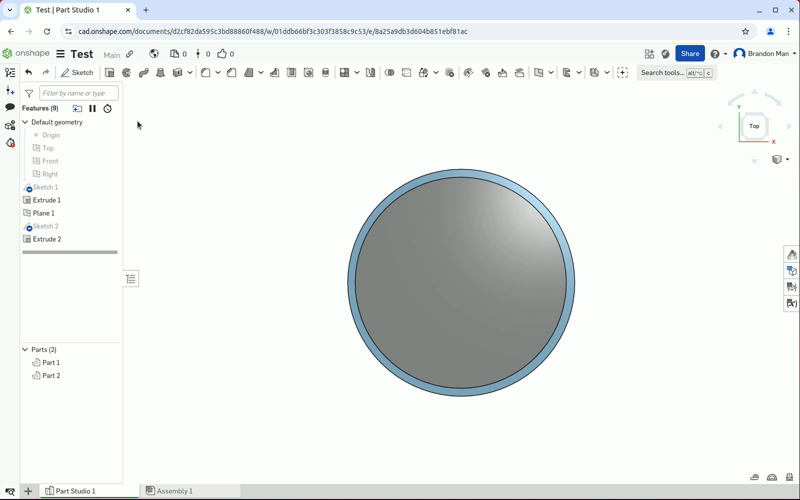
key(shift+h)
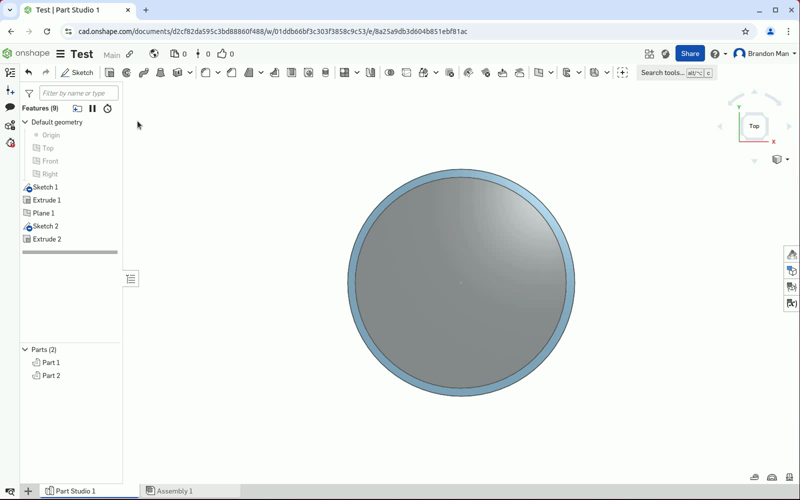
key(shift+7)
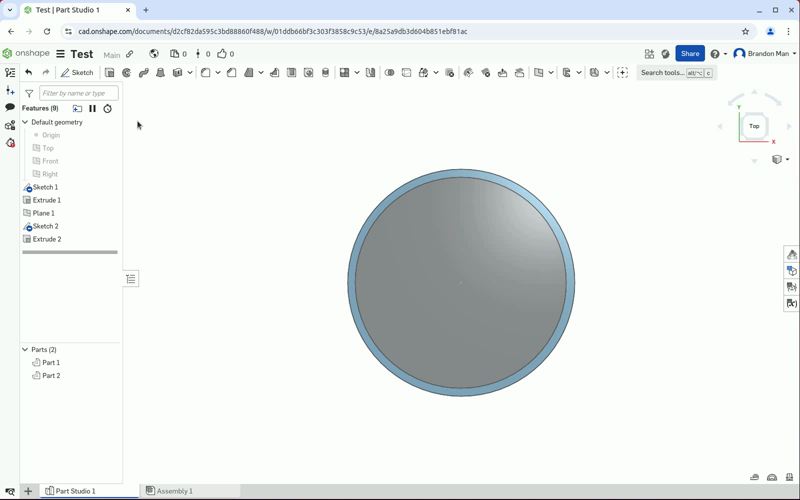
key(up, 3)
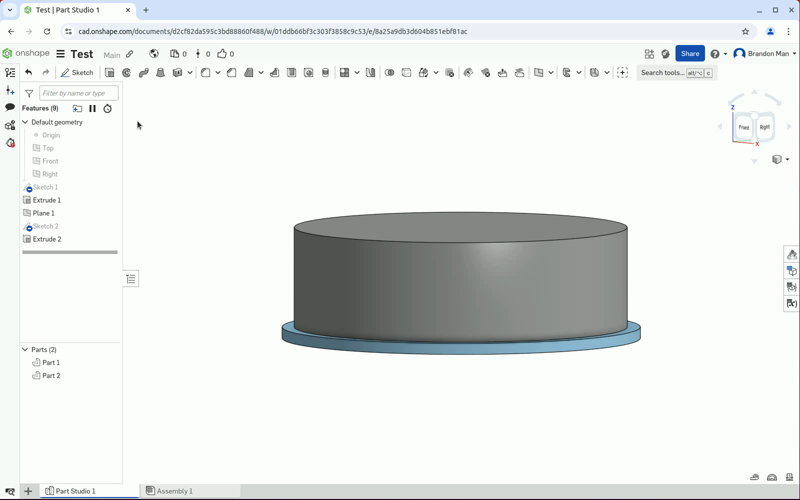
key(left, 3)
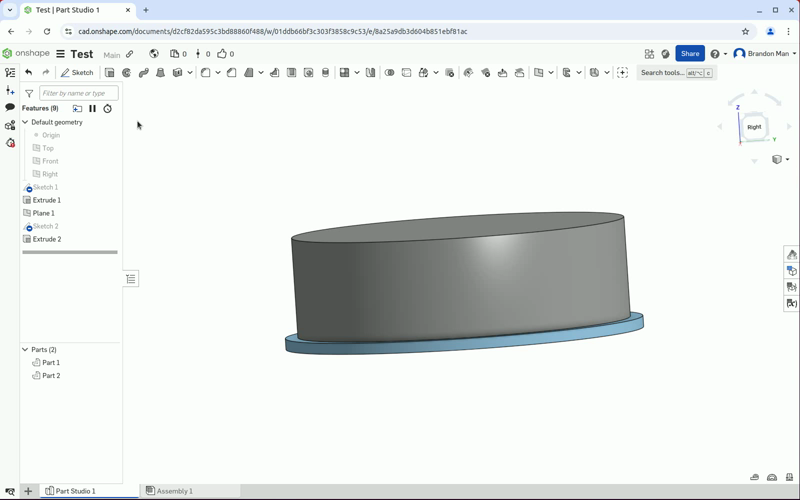
key(right, 3)
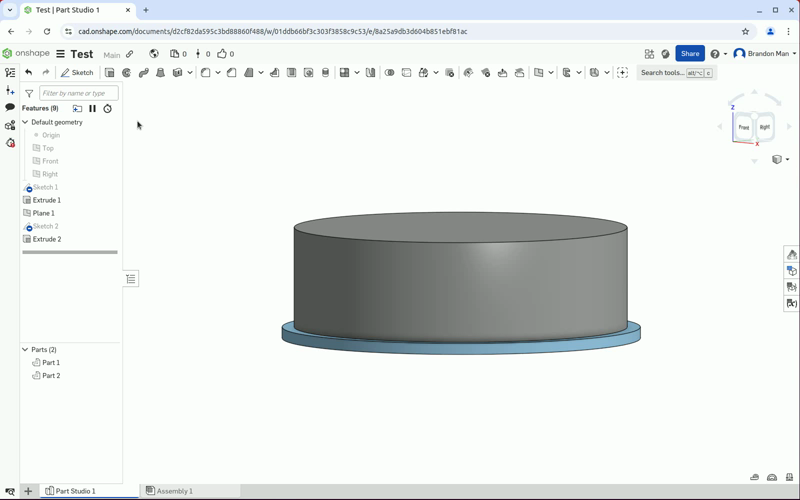
key(down, 3)
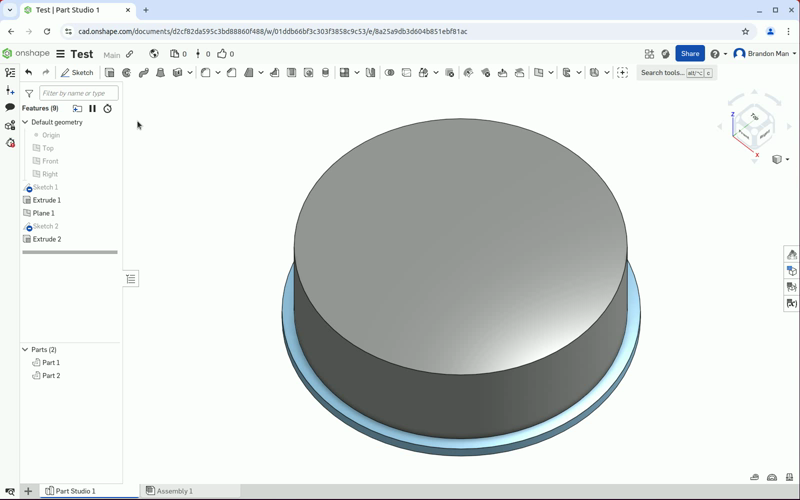
mouse_move(73, 189)
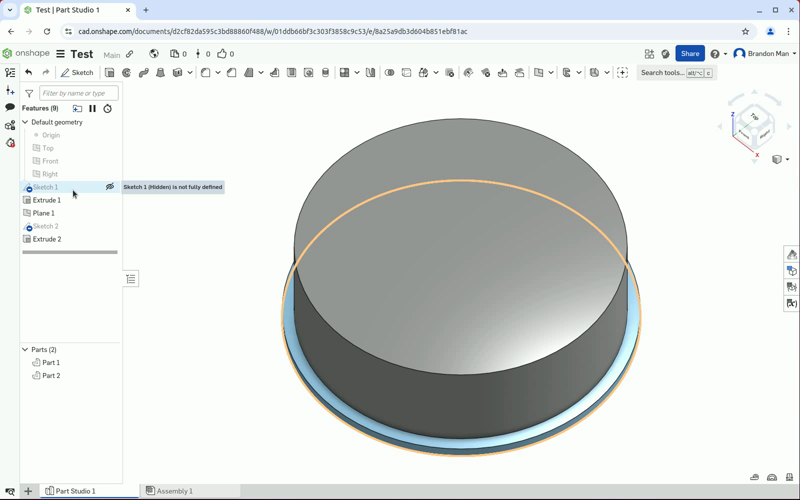
click(73, 189)